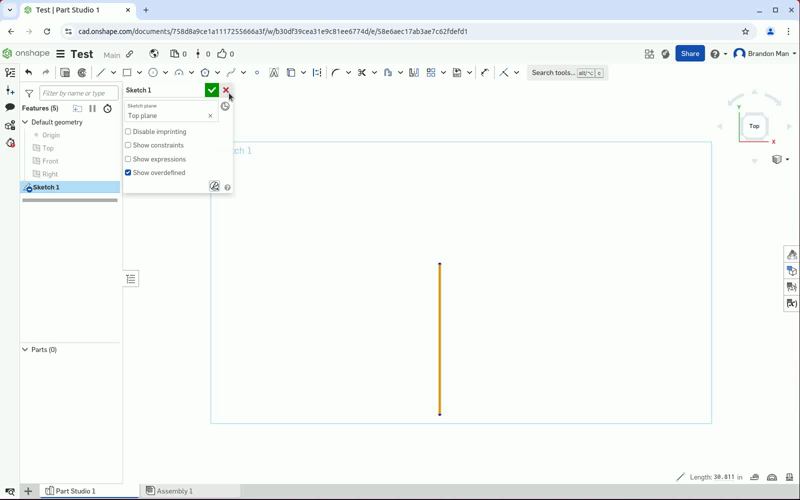
key(shift+h)
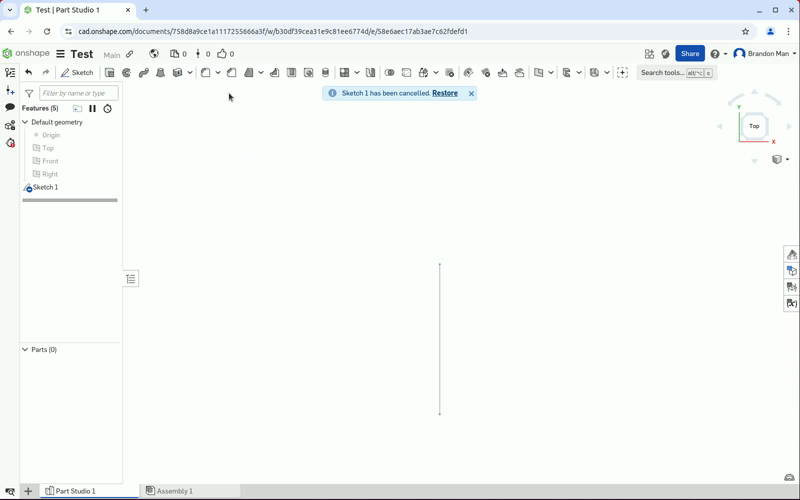
key(shift+s)
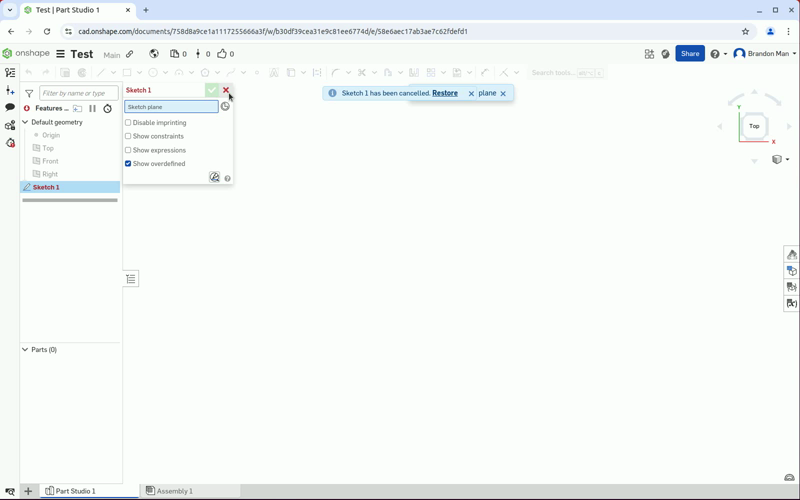
mouse_move(73, 150)
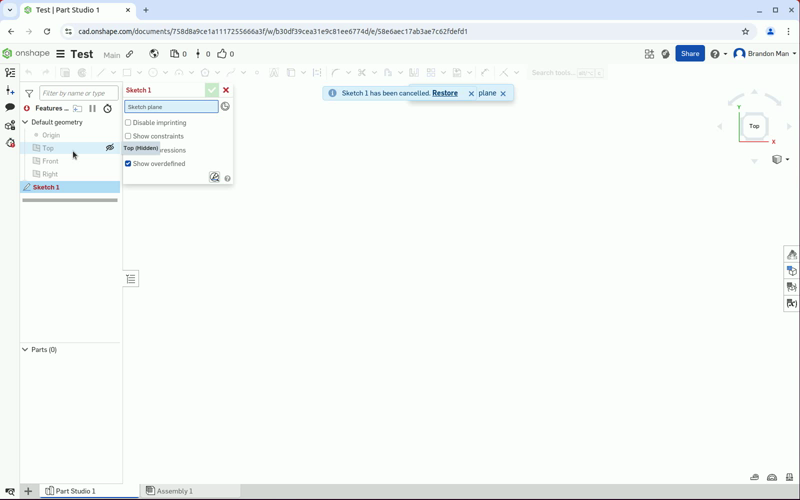
click(73, 150)
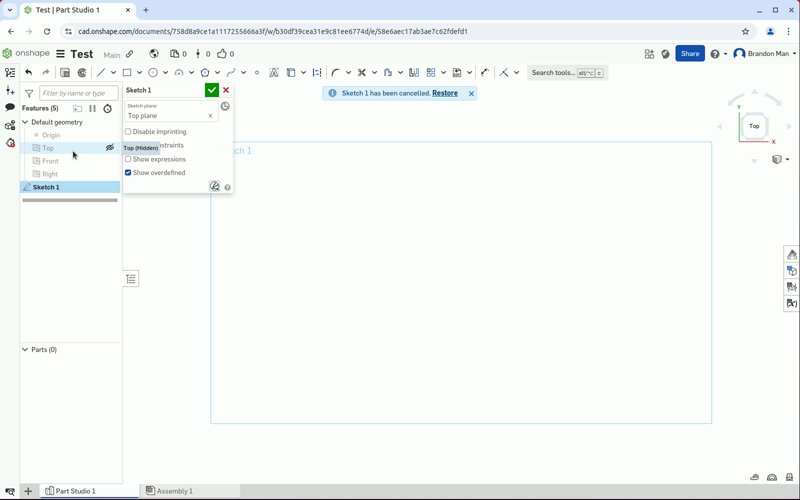
mouse_move(73, 352)
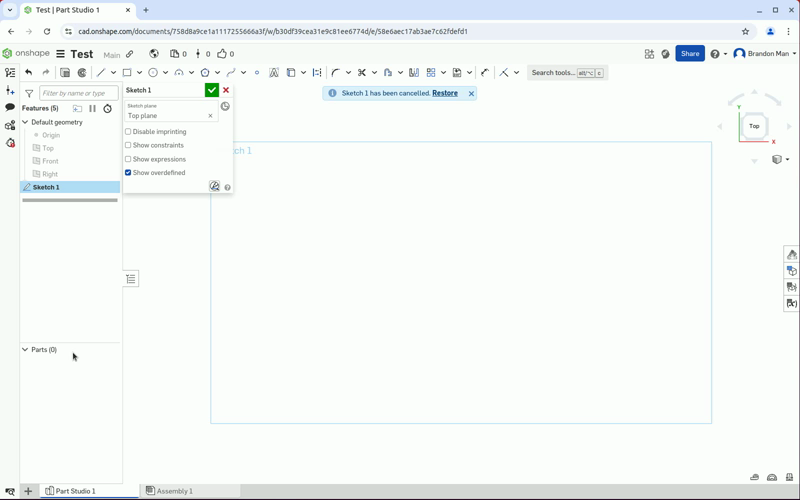
key(y)
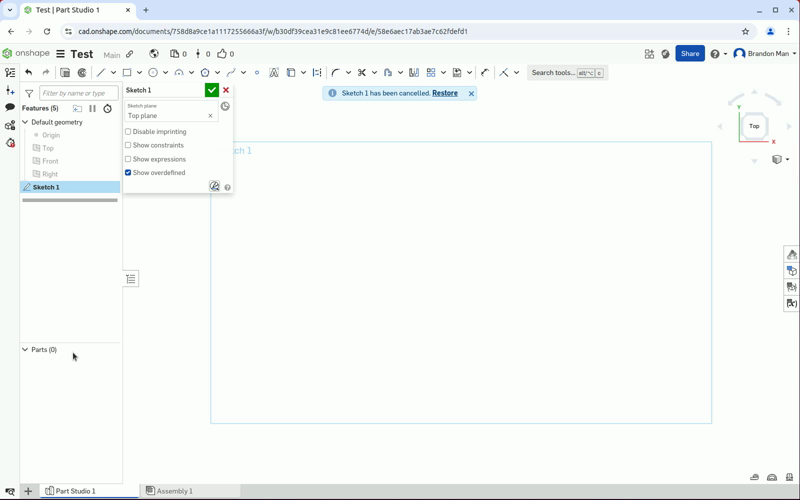
key(c)
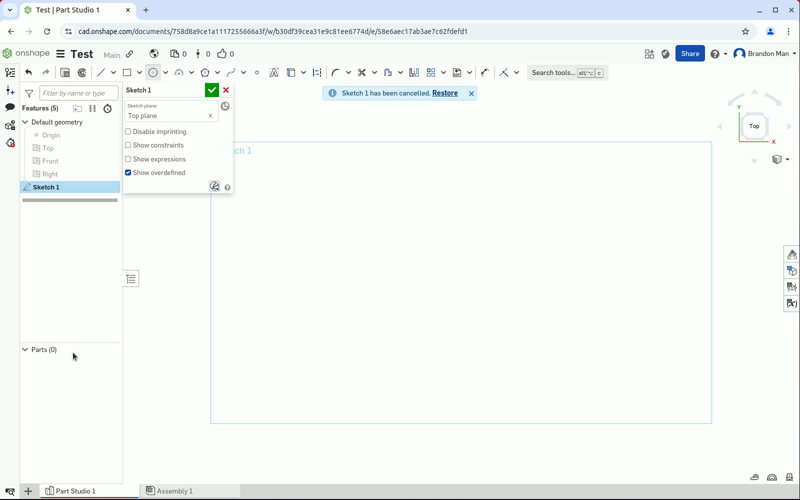
key_down(shift)
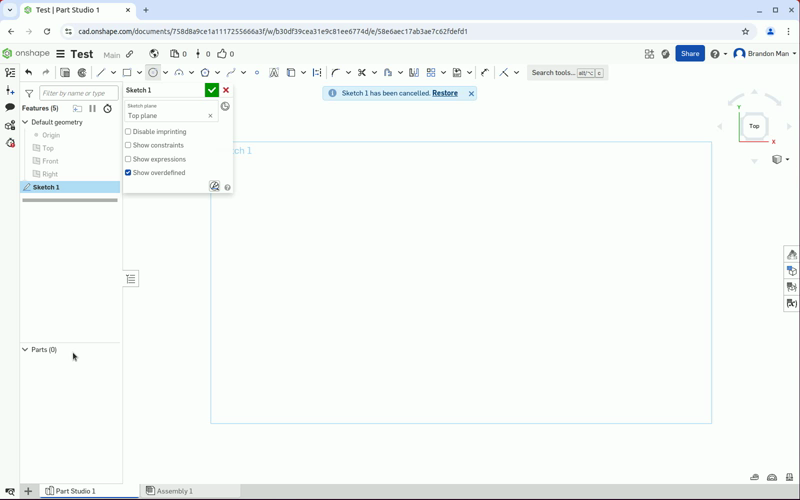
mouse_move(461, 282)
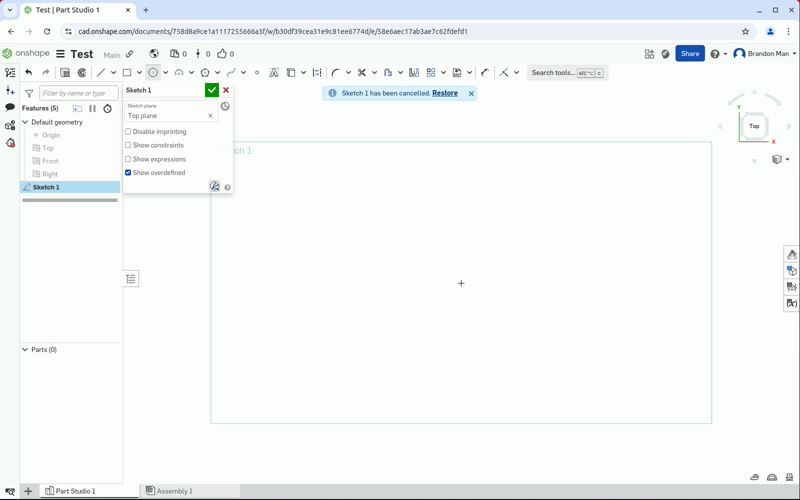
click(461, 282)
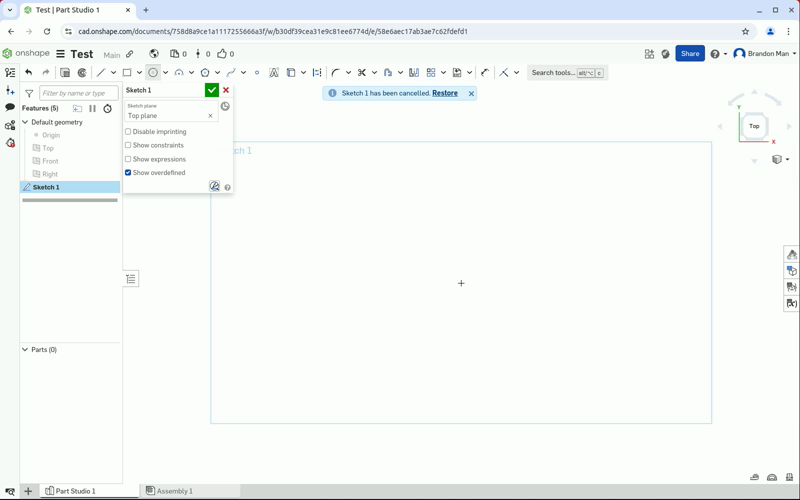
key_up(shift)
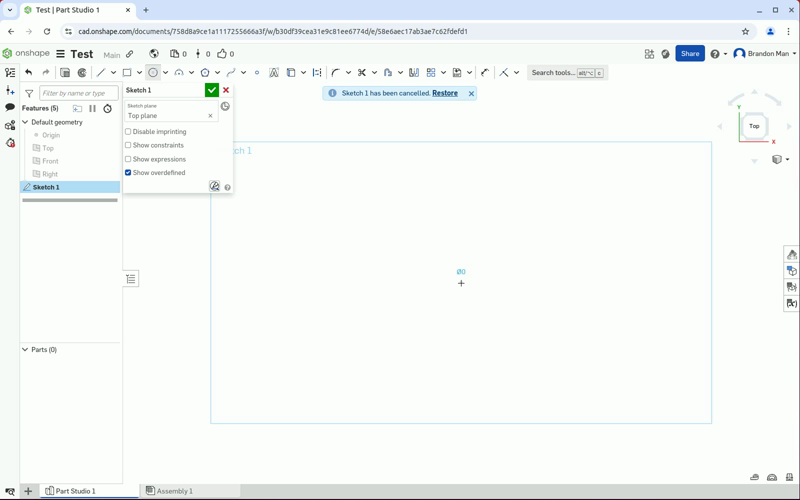
mouse_move(574, 282)
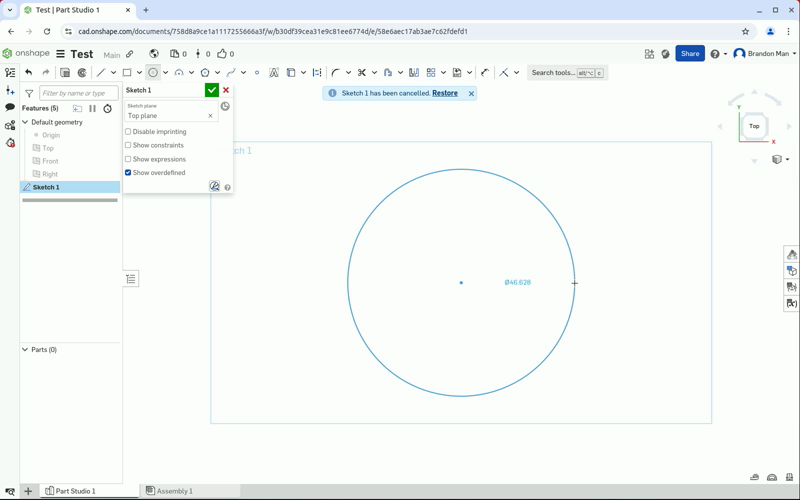
click(574, 282)
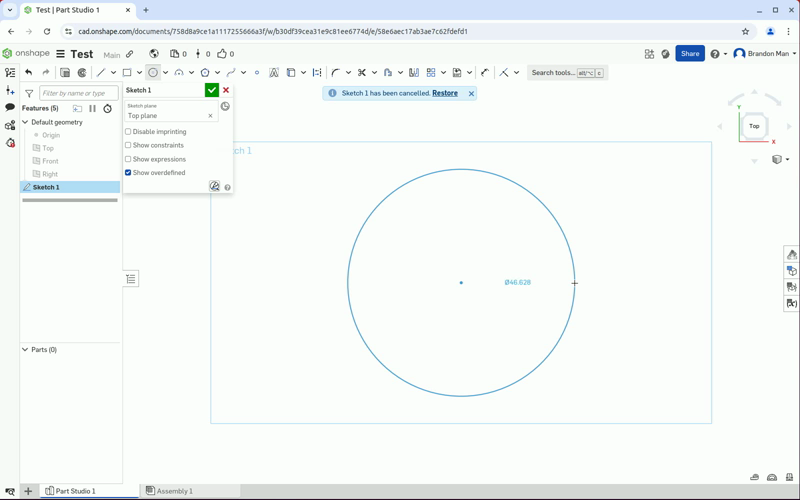
key(esc)
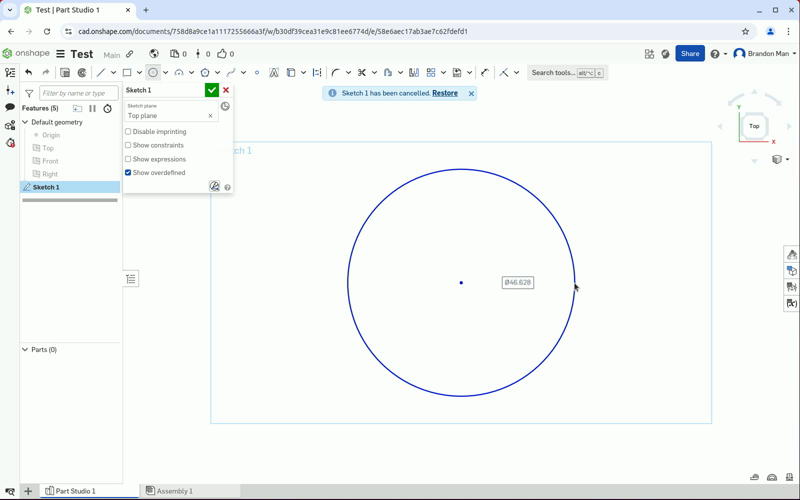
mouse_move(536, 286)
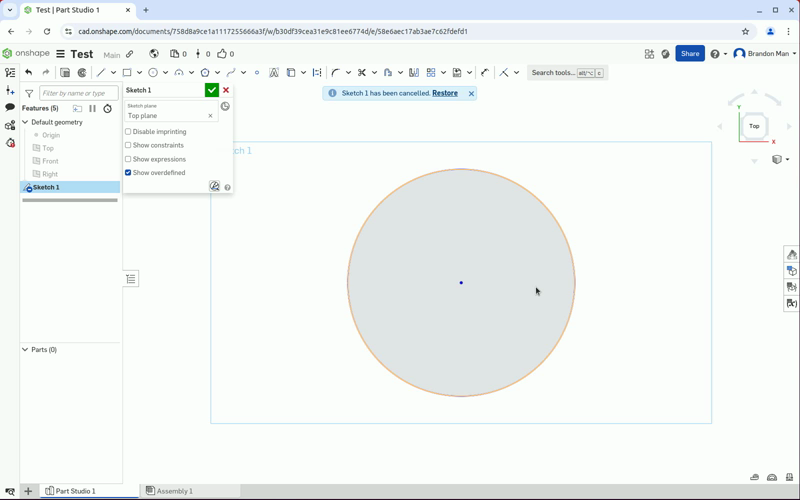
click(536, 286)
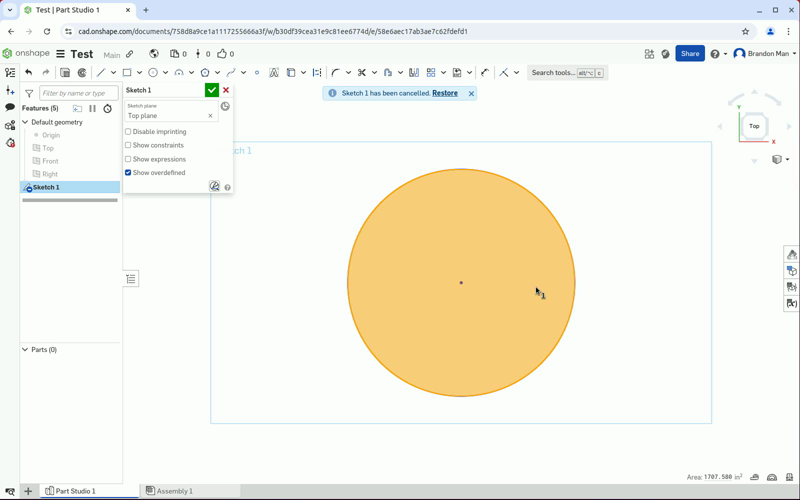
mouse_move(73, 352)
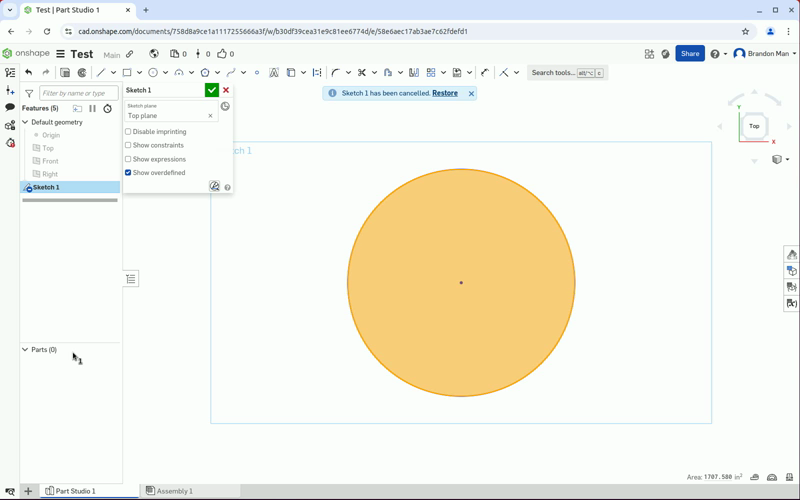
key(shift+y)
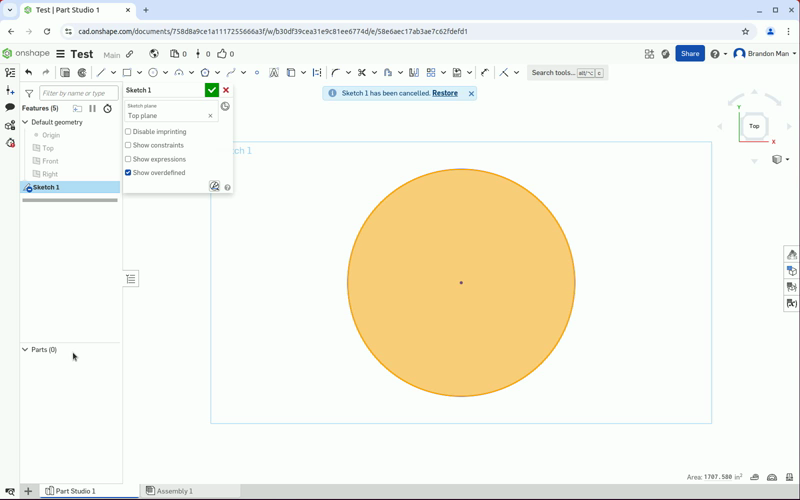
key(shift+e)
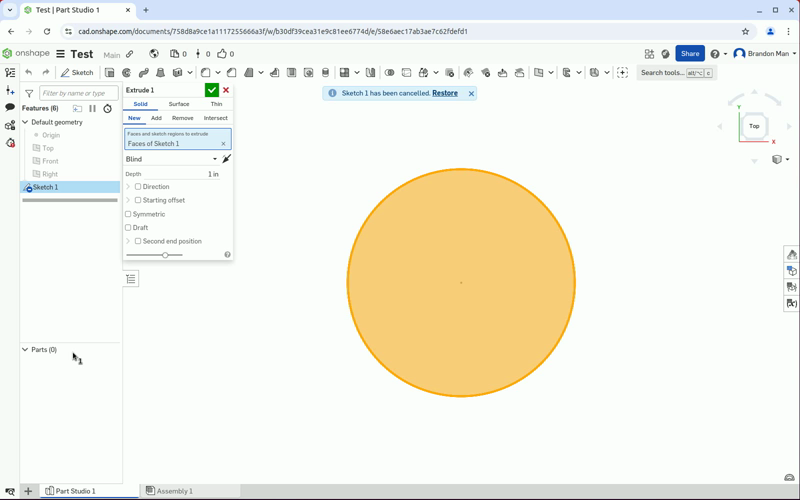
mouse_move(143, 106)
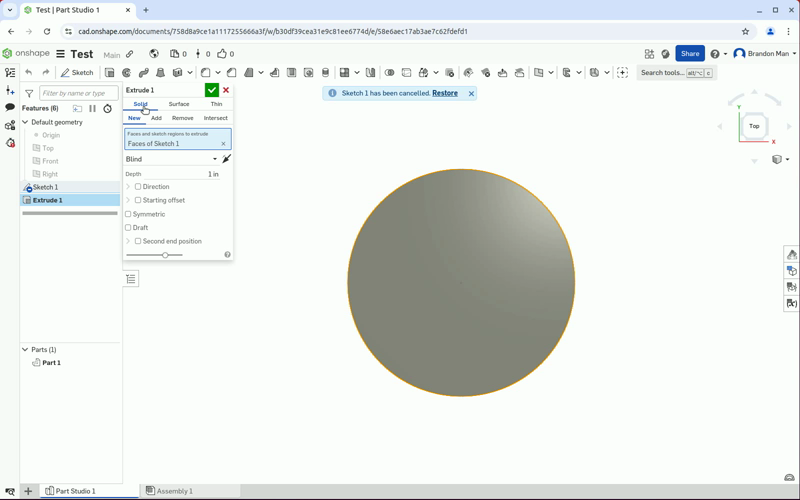
click(143, 106)
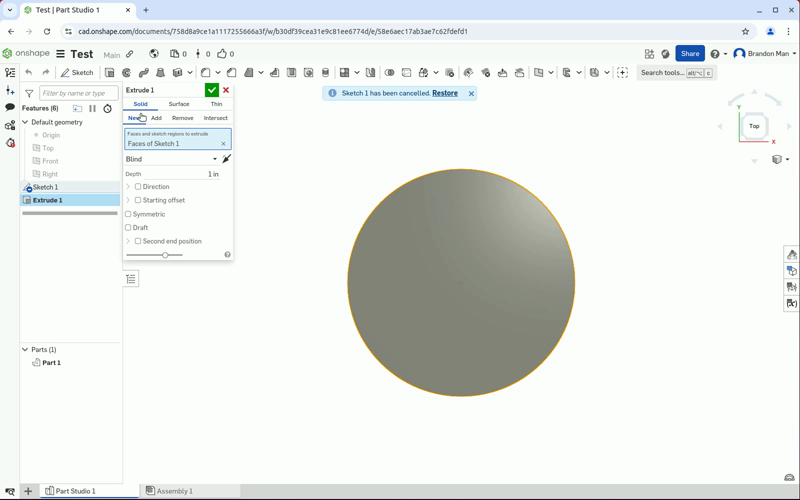
mouse_move(137, 120)
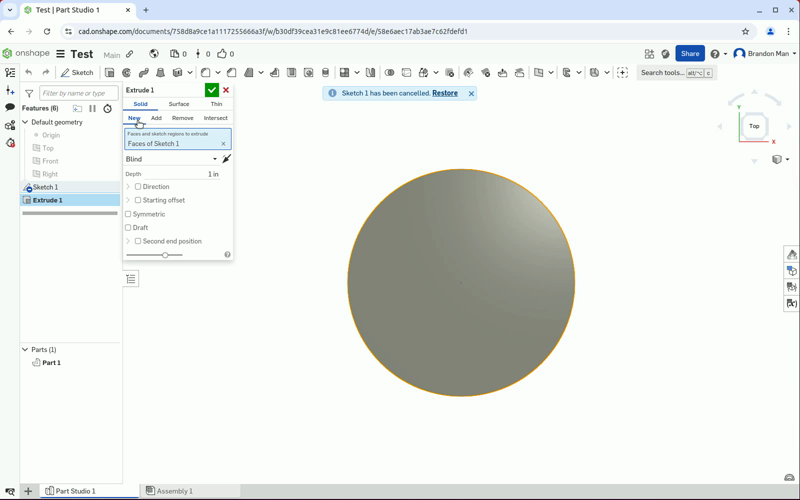
click(137, 120)
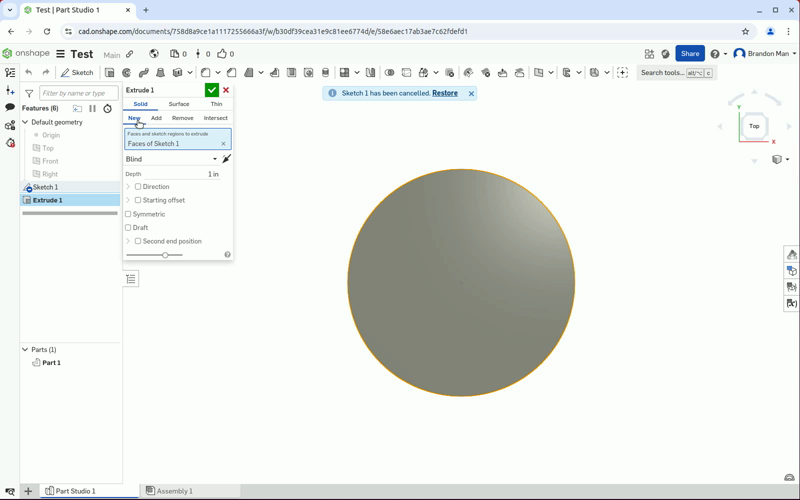
key(tab, 4)
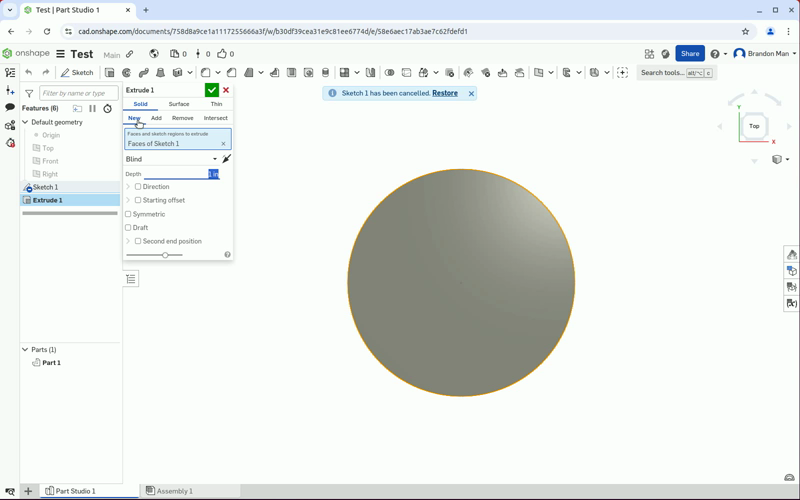
text(9.147)
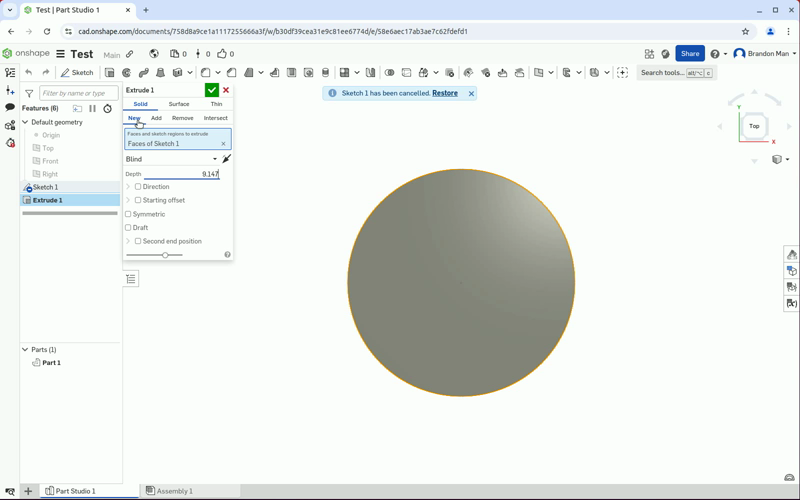
key(enter)
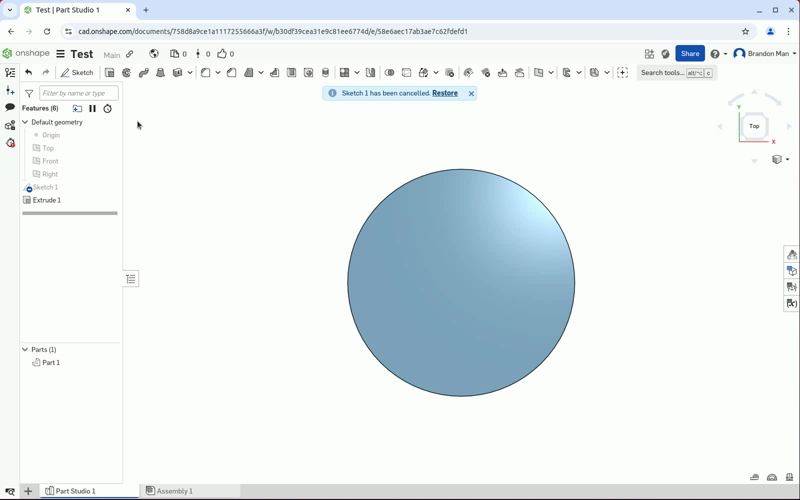
key(shift+h)
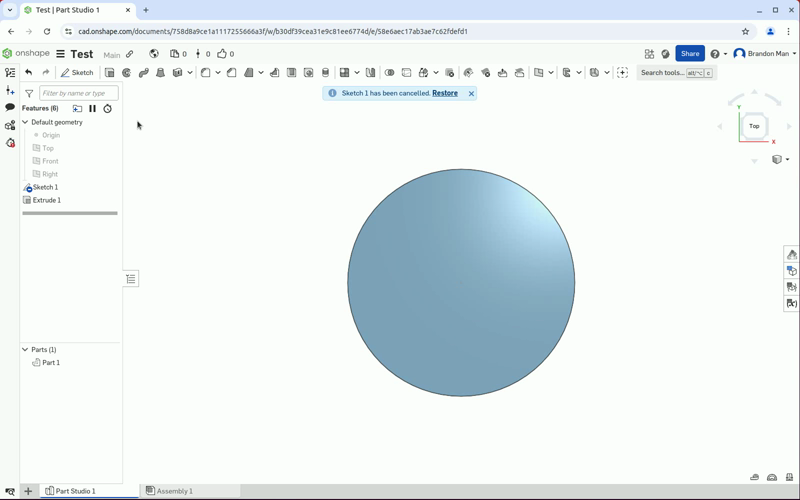
key(shift+h)
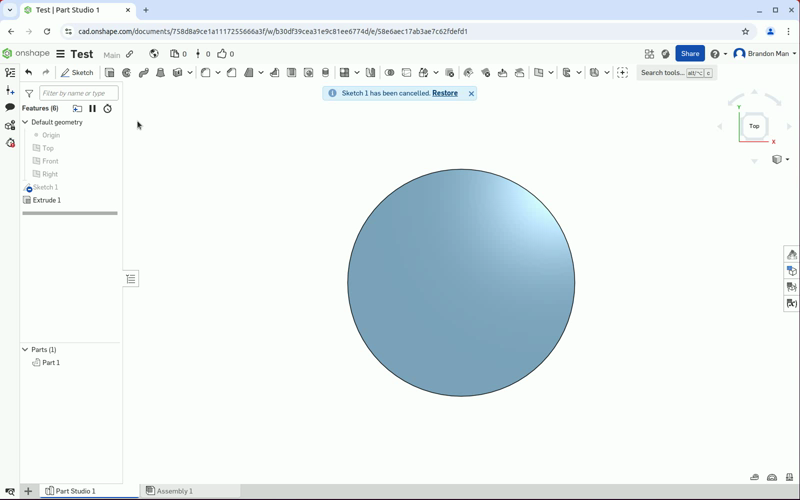
mouse_move(73, 189)
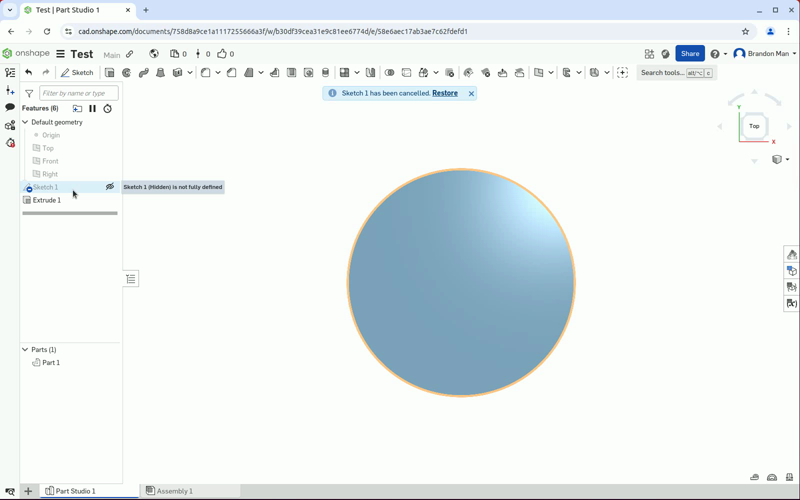
click(73, 189)
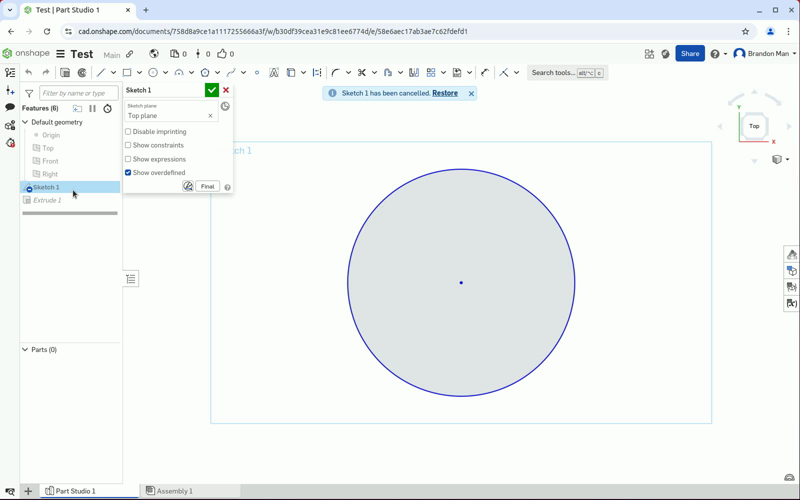
mouse_move(229, 92)
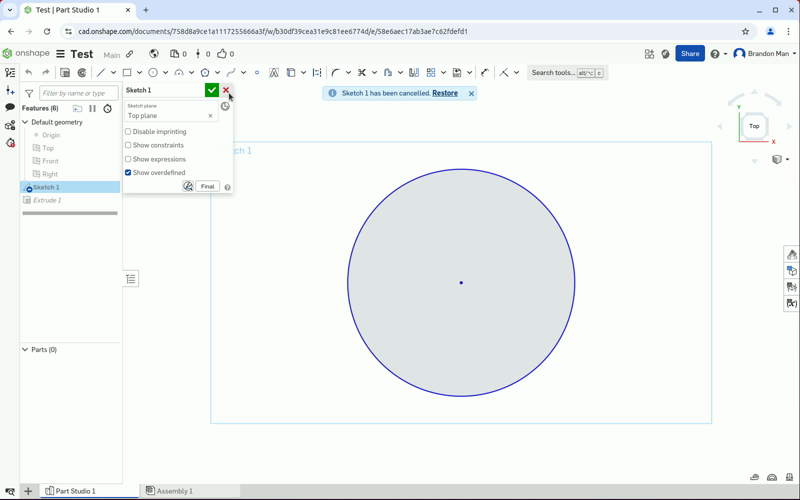
click(229, 92)
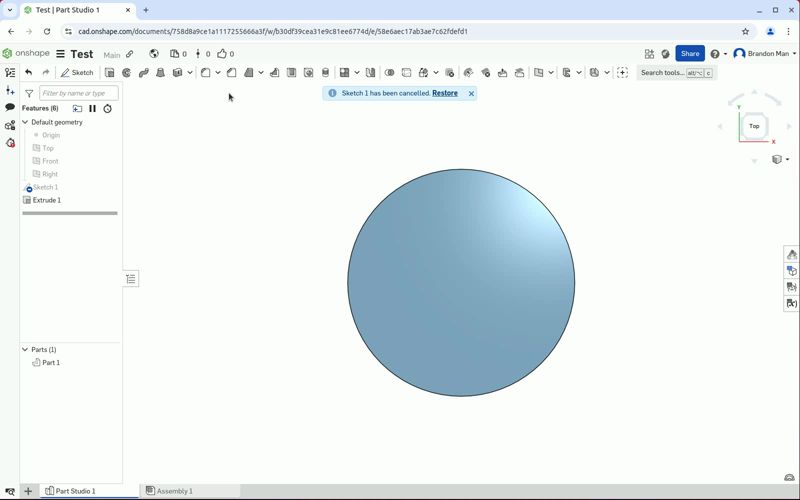
mouse_move(541, 75)
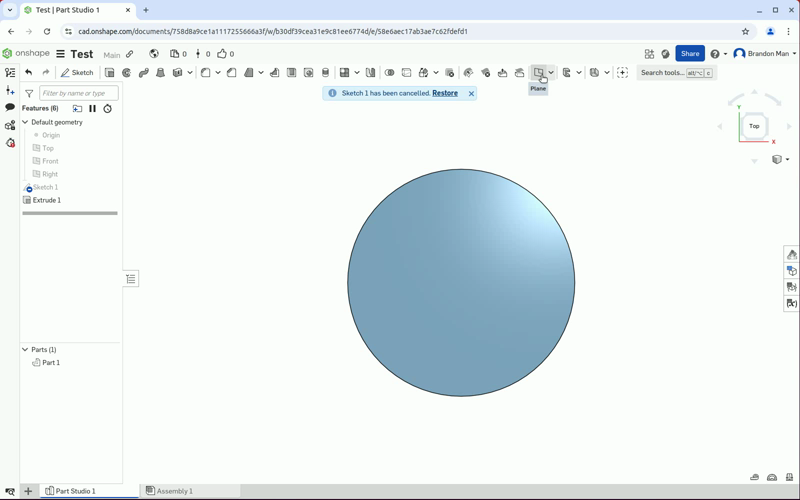
click(541, 75)
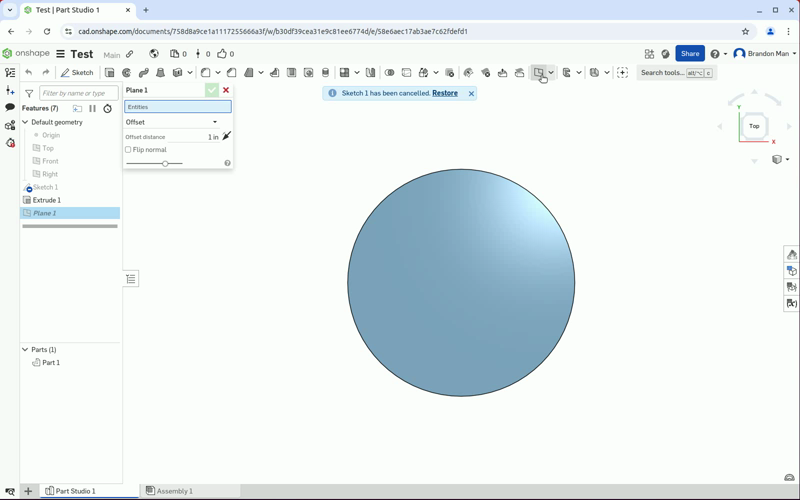
mouse_move(73, 150)
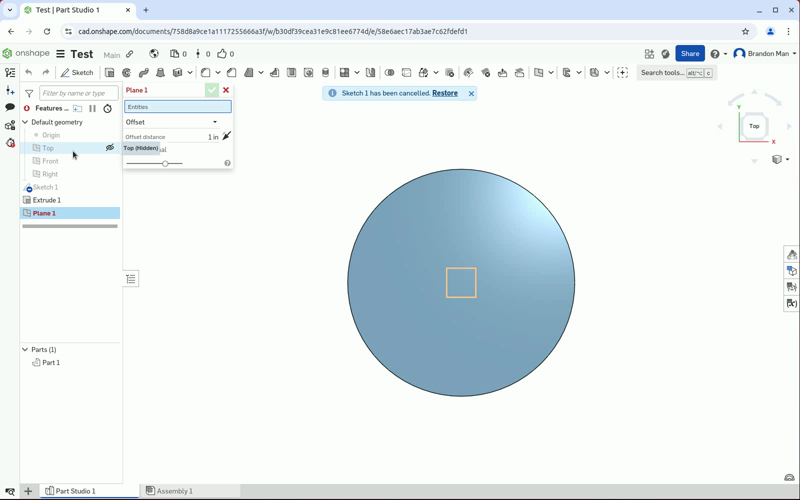
click(73, 150)
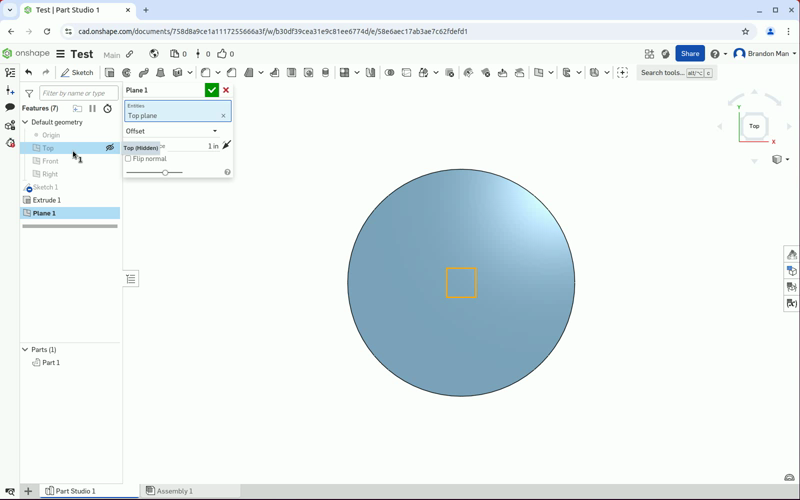
key(tab, 2)
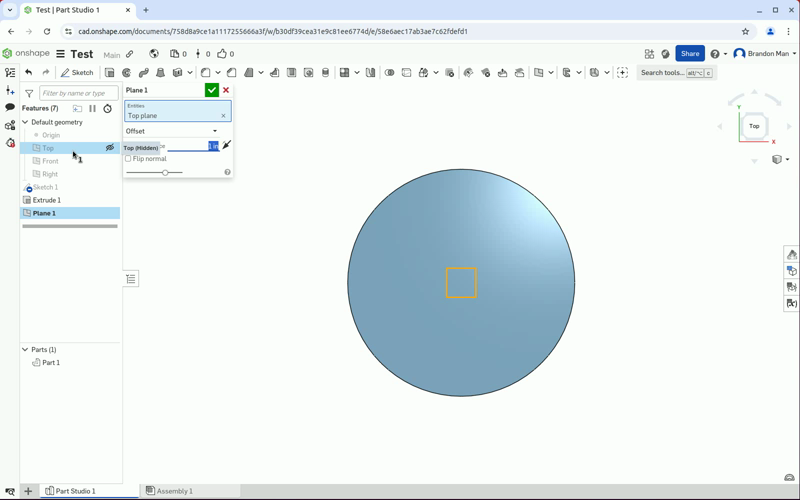
text(9.151)
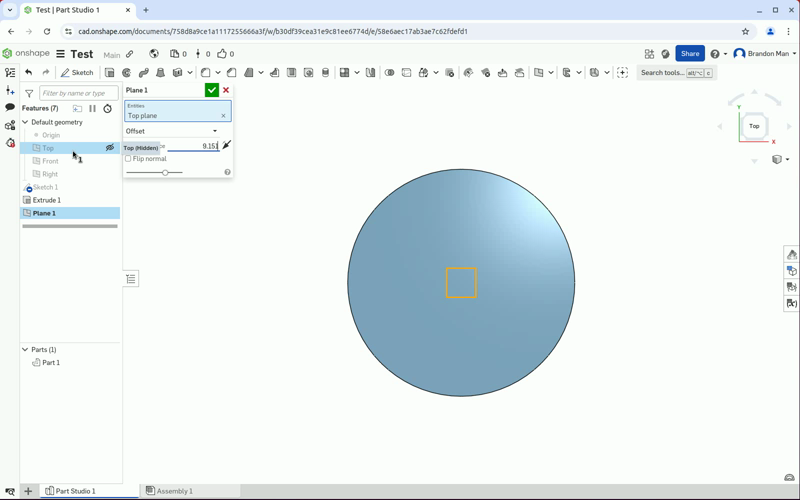
key(enter, 2)
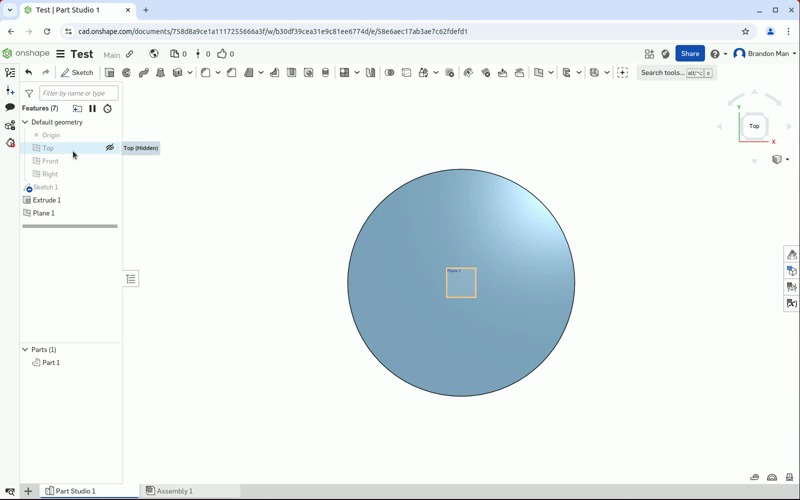
key(shift+s)
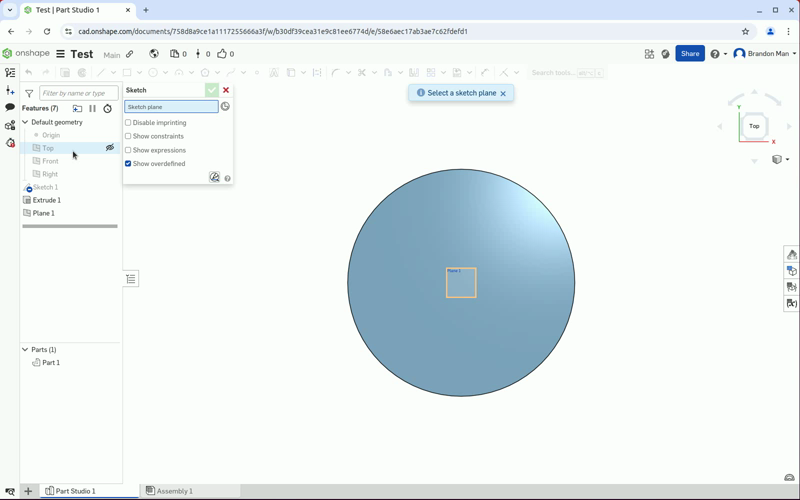
mouse_move(73, 215)
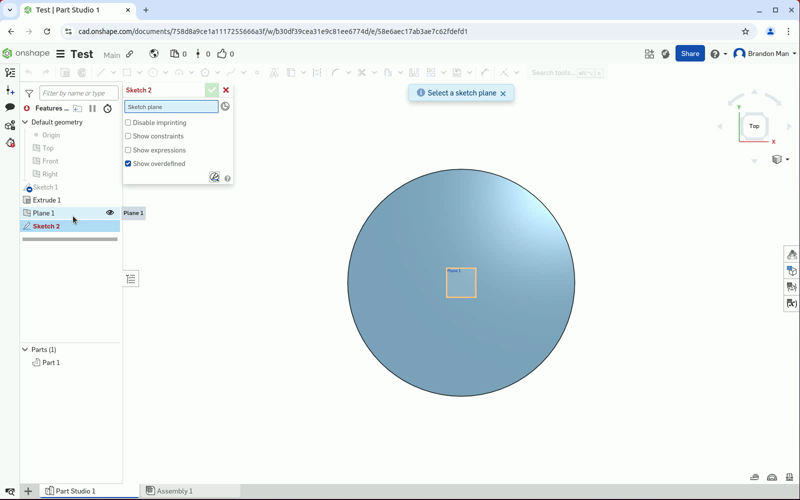
click(73, 215)
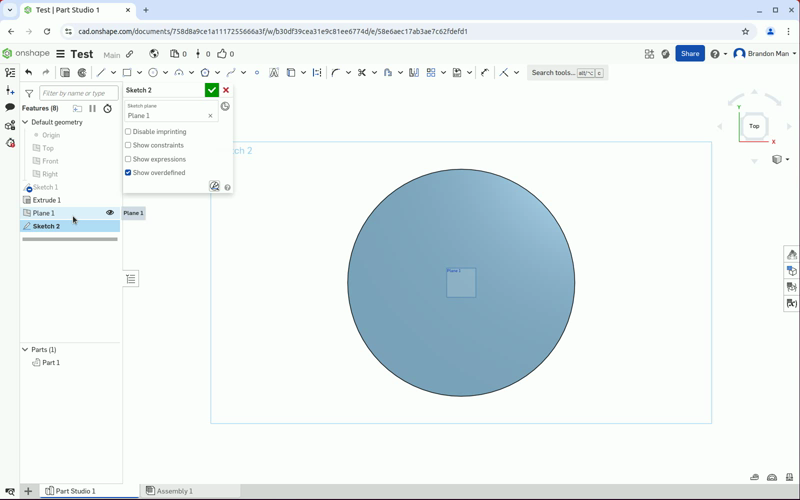
mouse_move(73, 352)
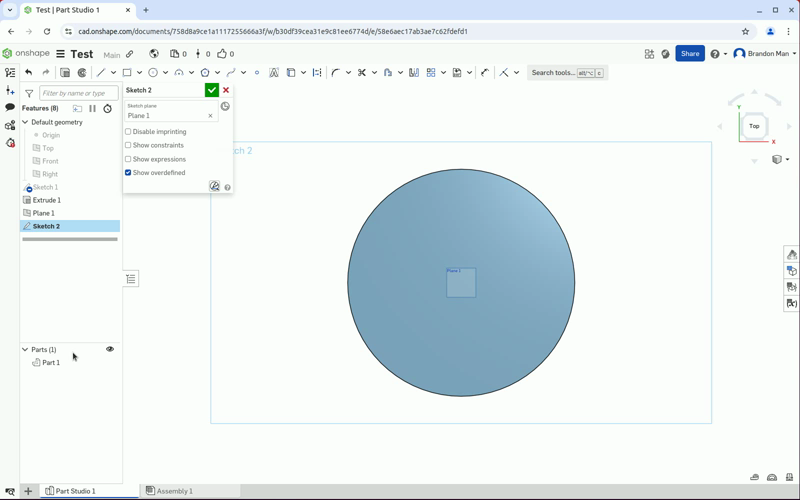
key(y)
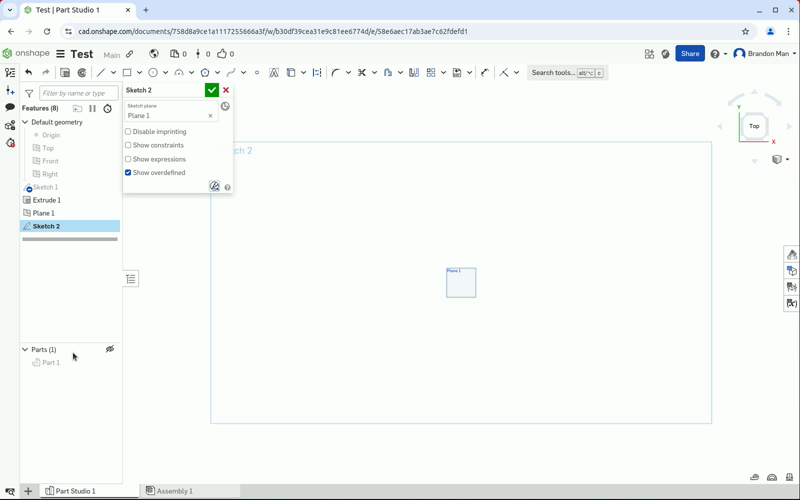
key(c)
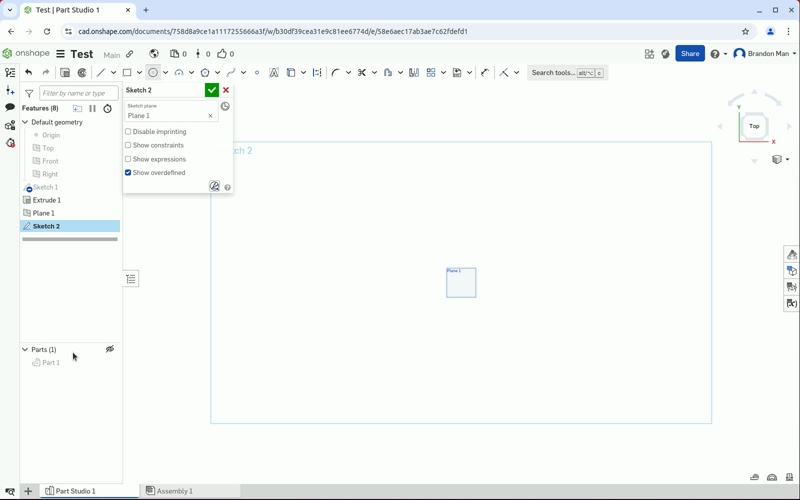
key_down(shift)
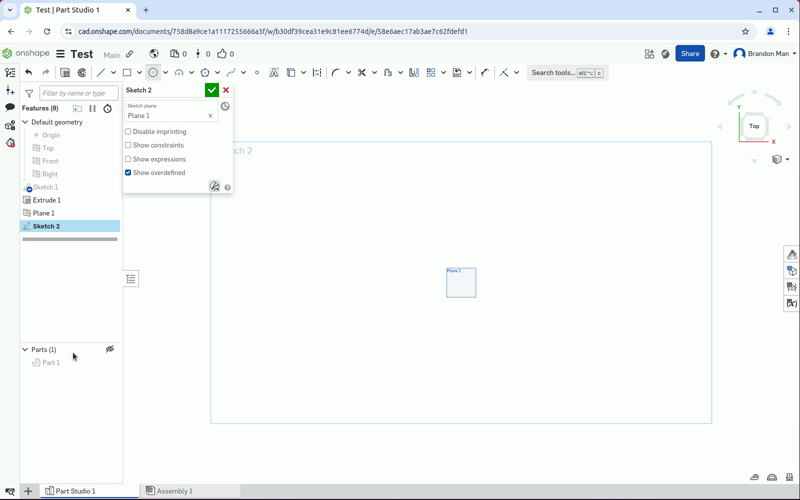
mouse_move(461, 282)
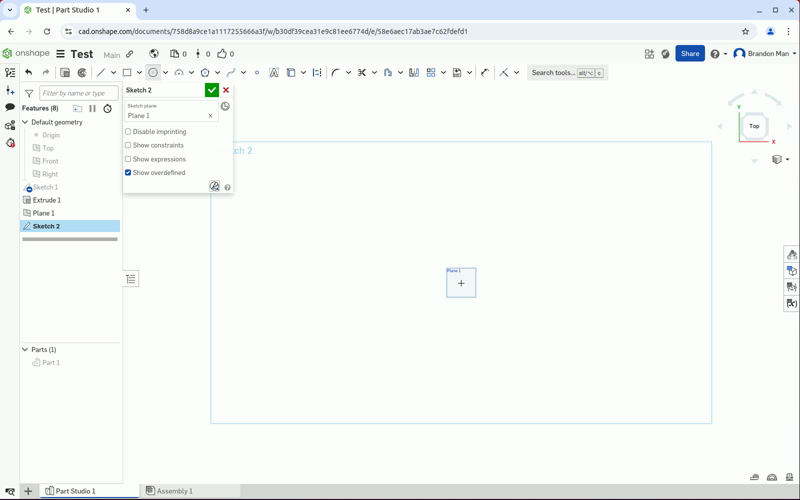
click(461, 282)
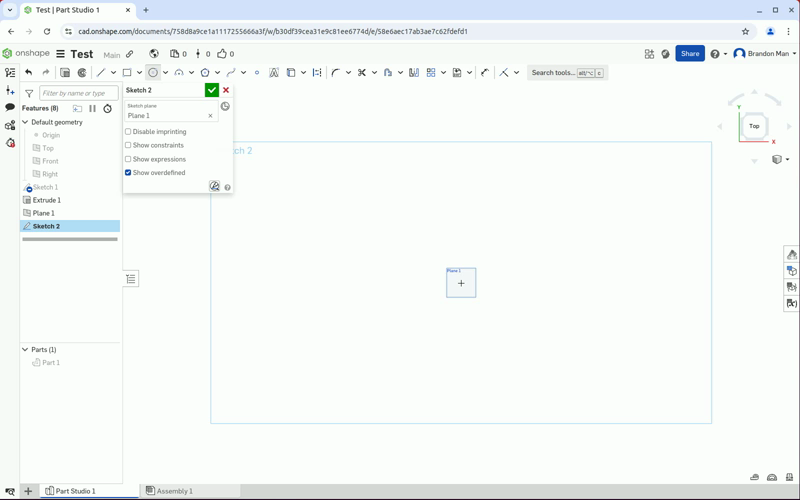
key_up(shift)
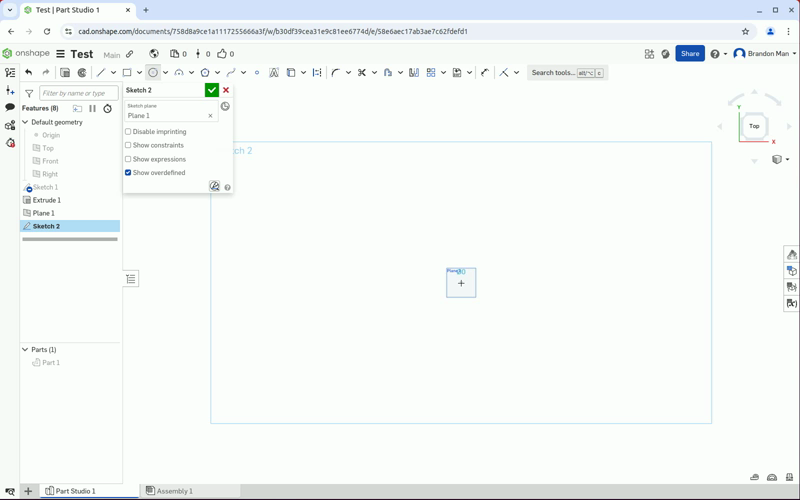
mouse_move(559, 282)
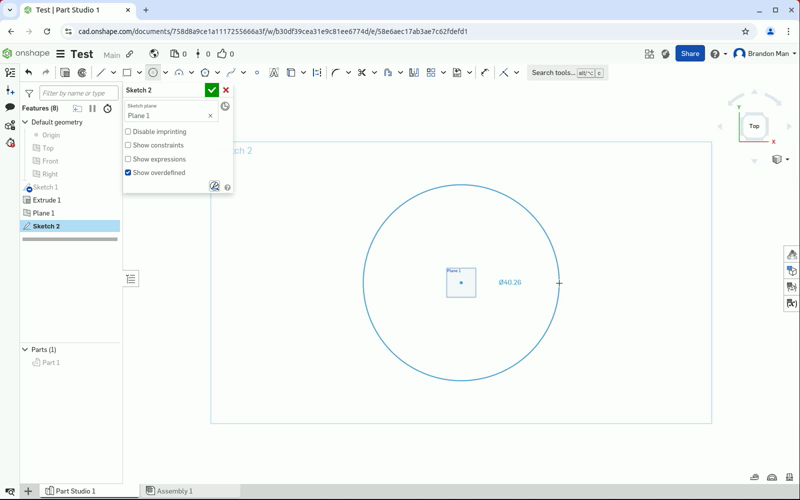
click(559, 282)
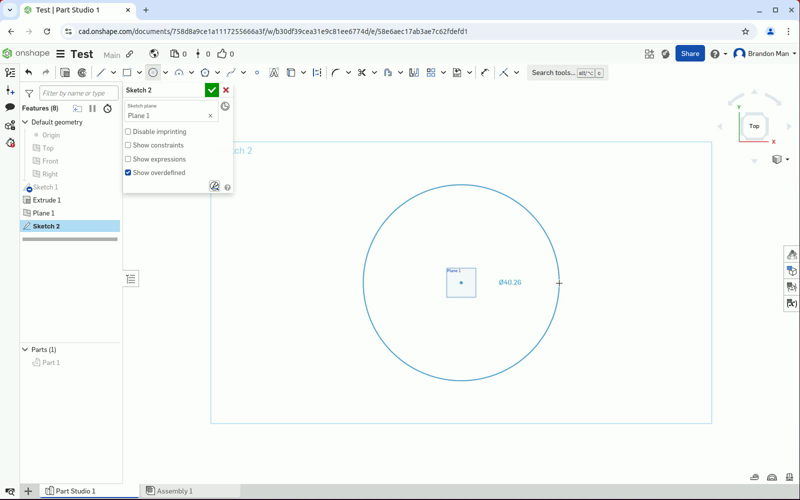
key(esc)
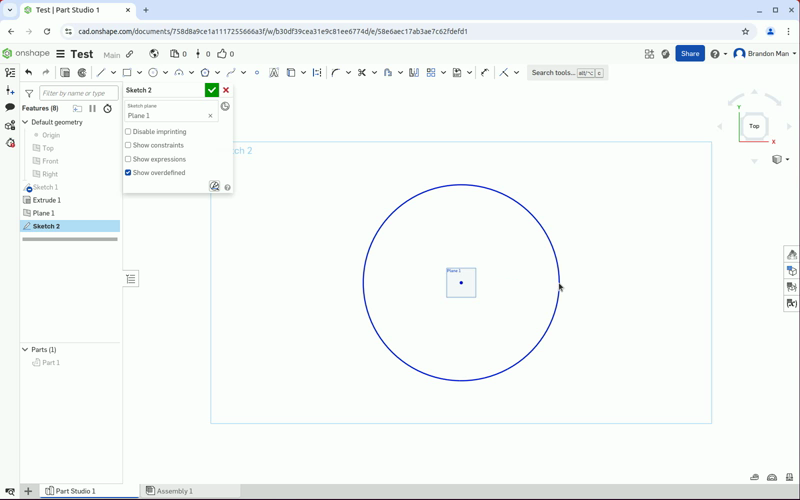
mouse_move(460, 256)
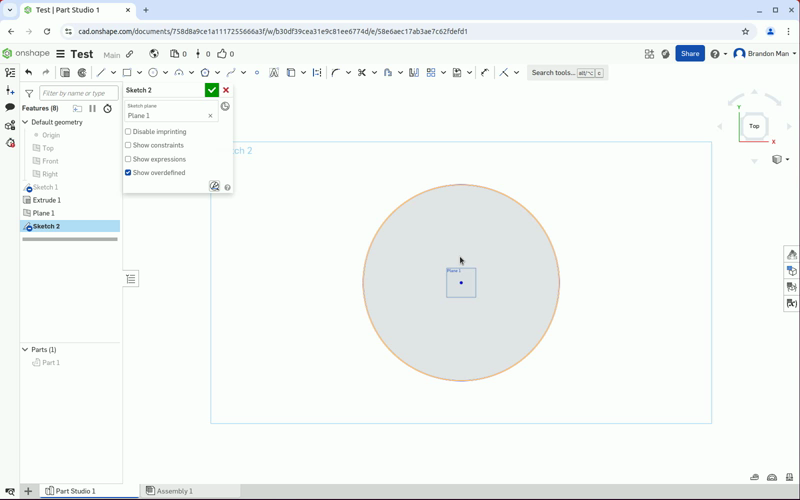
click(460, 256)
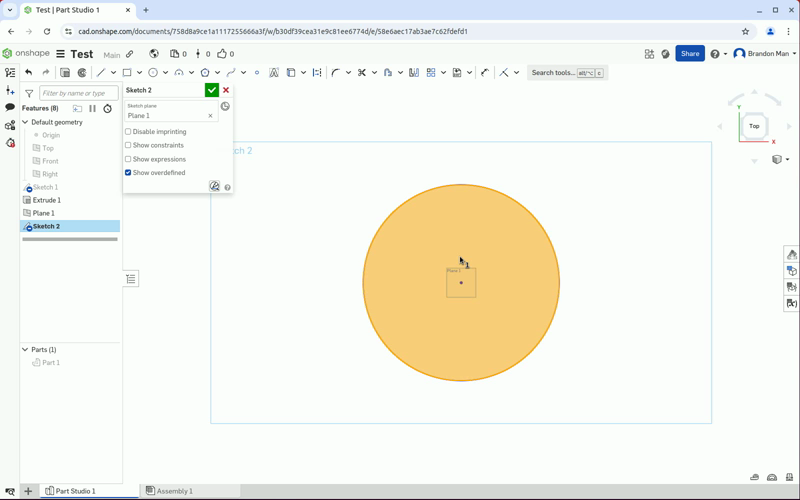
mouse_move(73, 352)
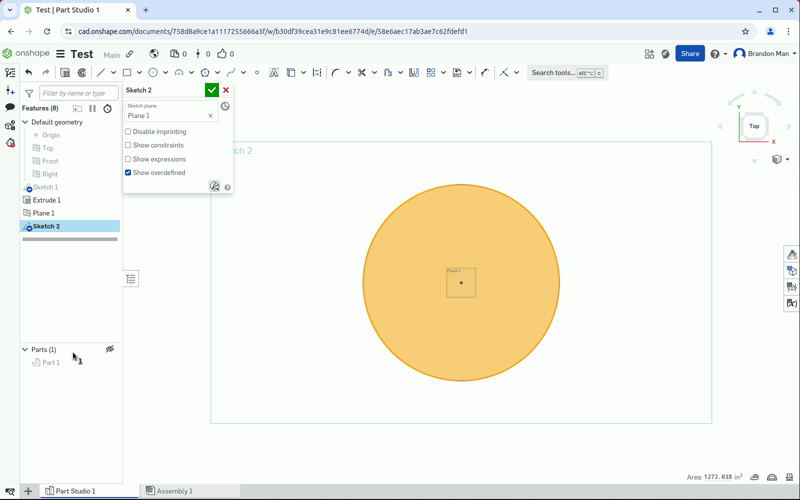
key(shift+y)
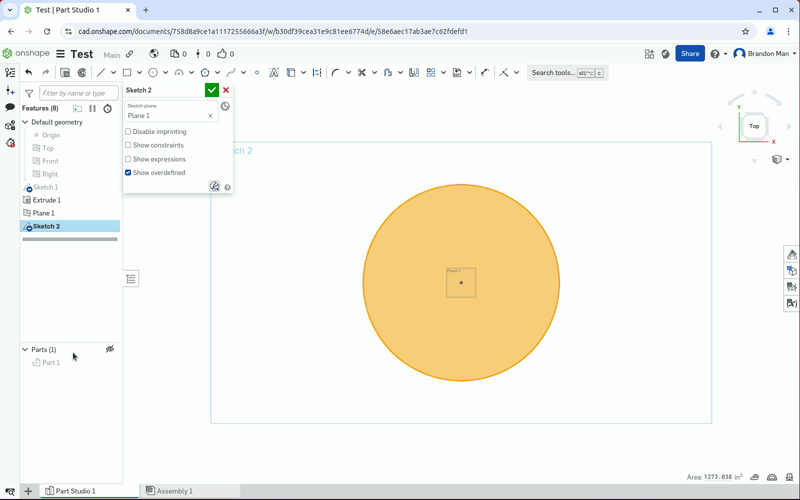
key(shift+e)
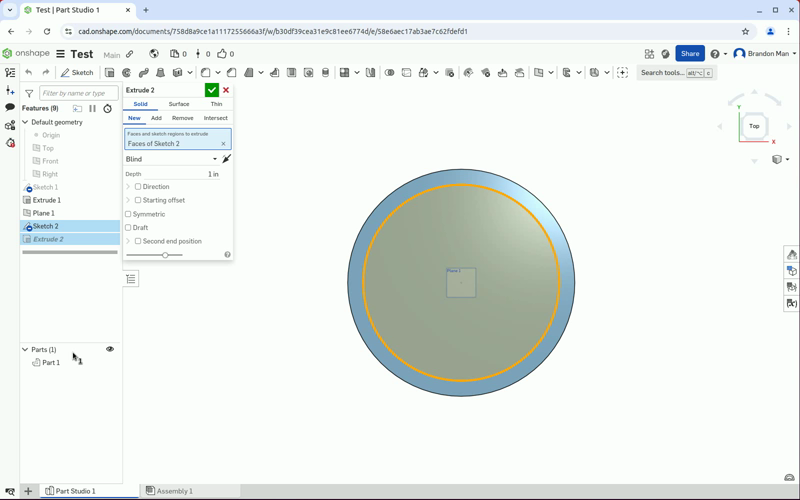
mouse_move(143, 106)
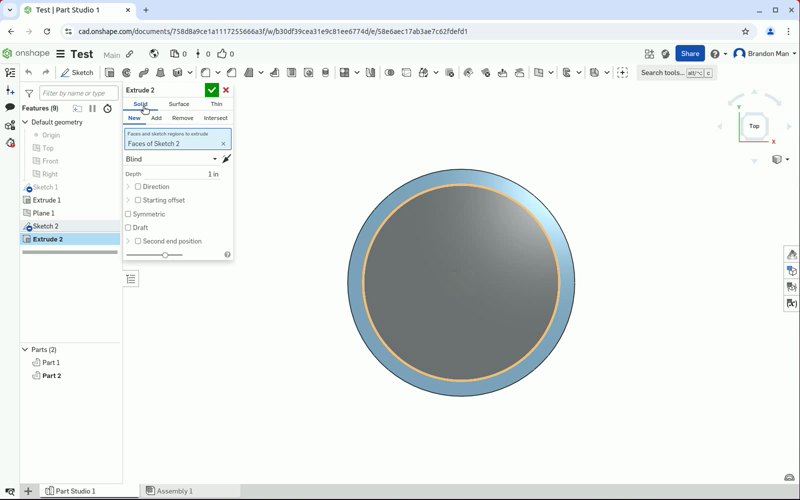
click(143, 106)
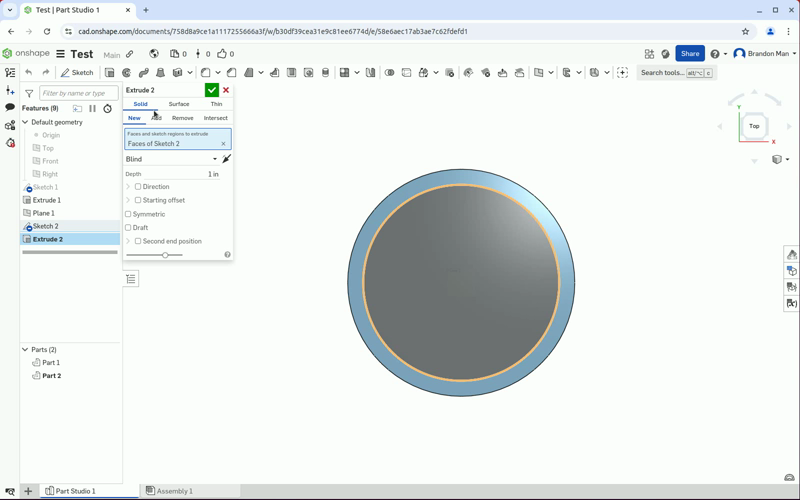
mouse_move(186, 120)
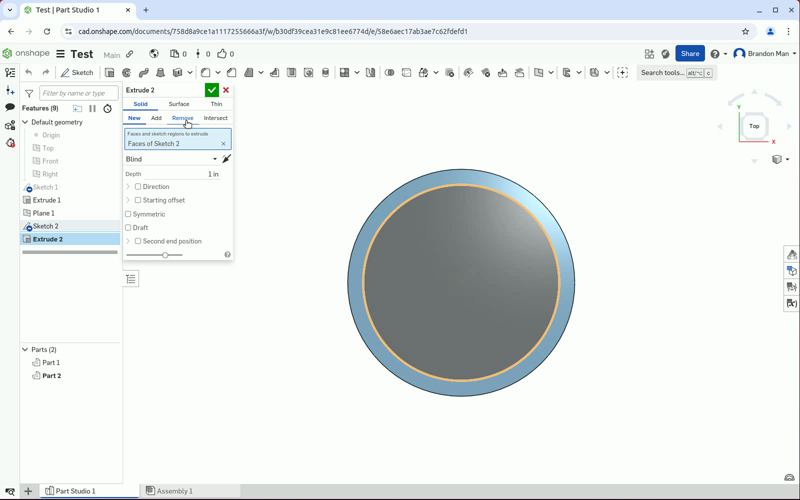
click(186, 120)
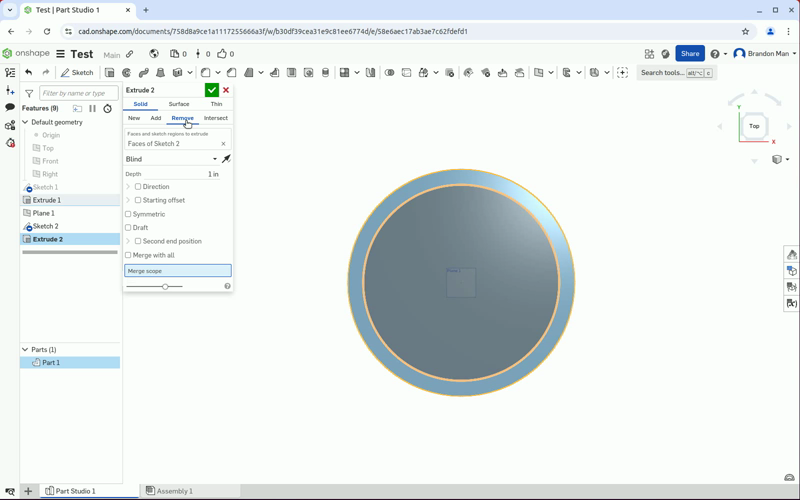
key(tab, 4)
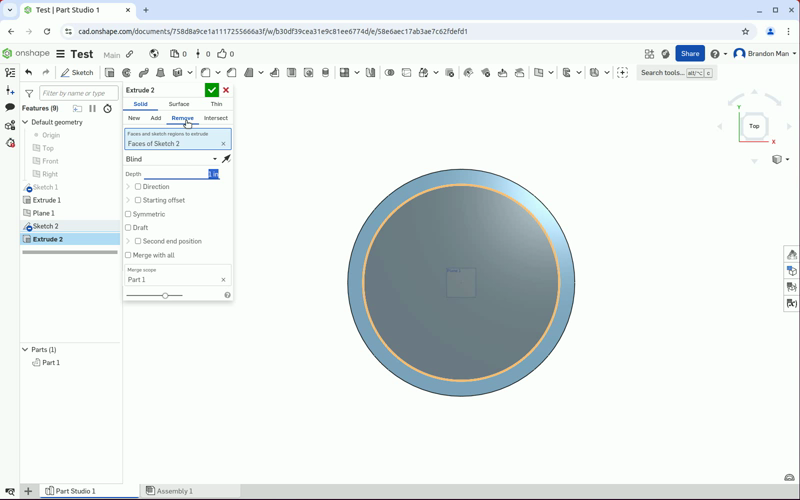
text(5.536)
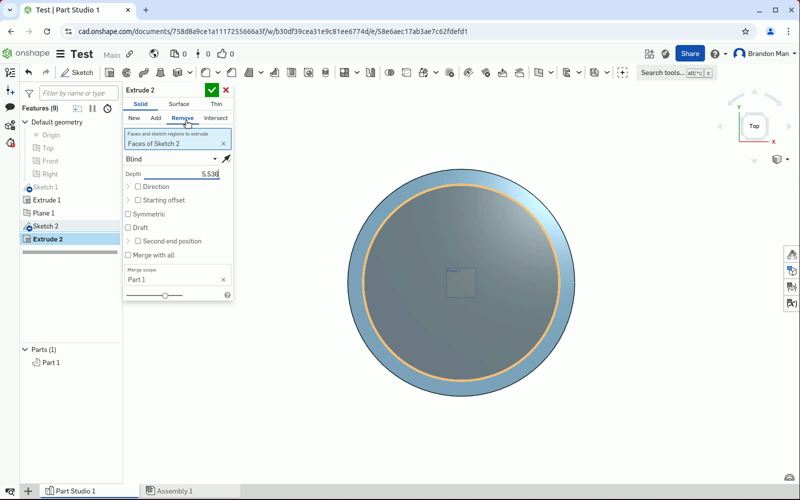
key(tab, 6)
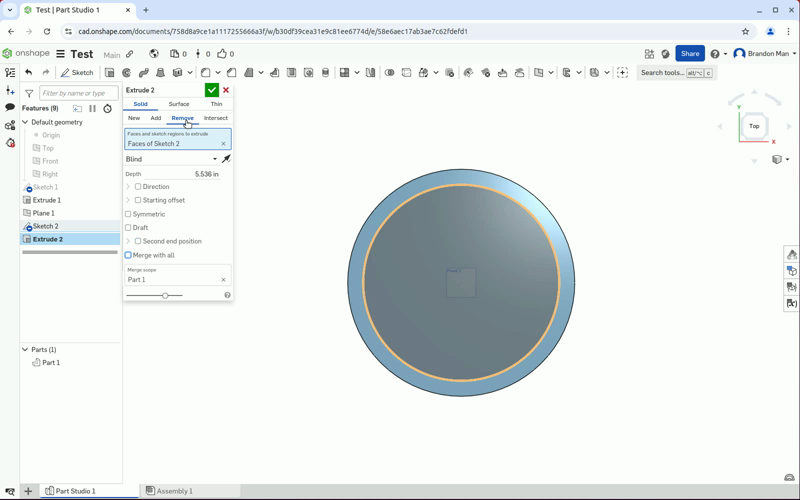
key(space)
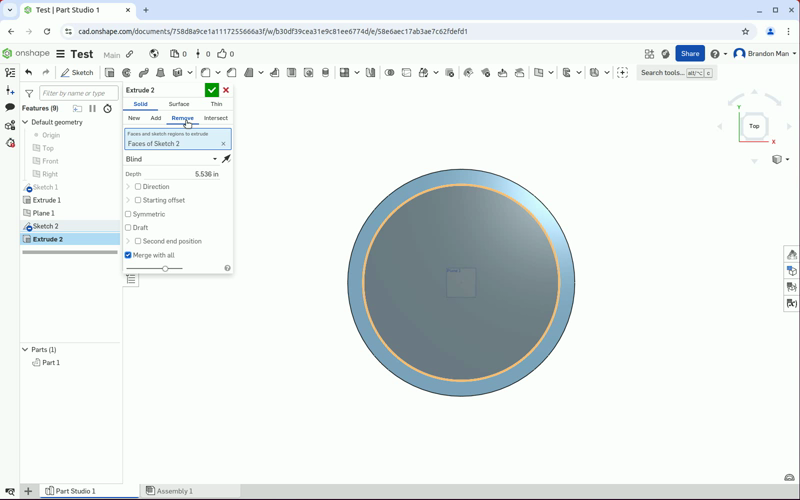
key(enter)
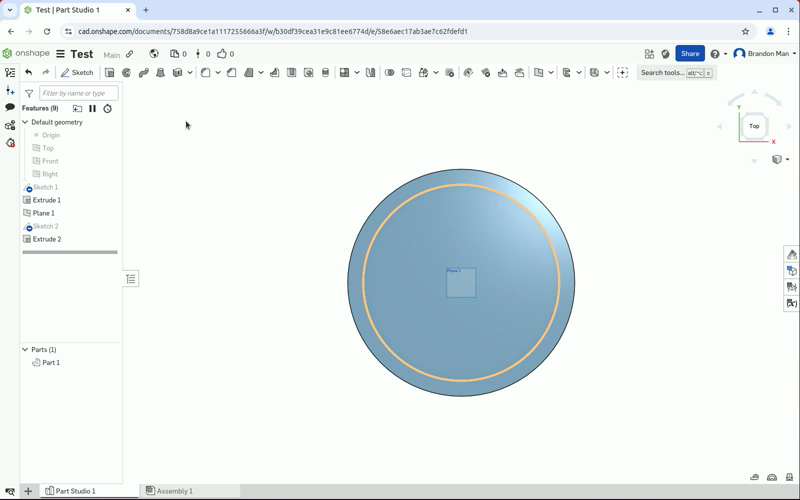
key(shift+h)
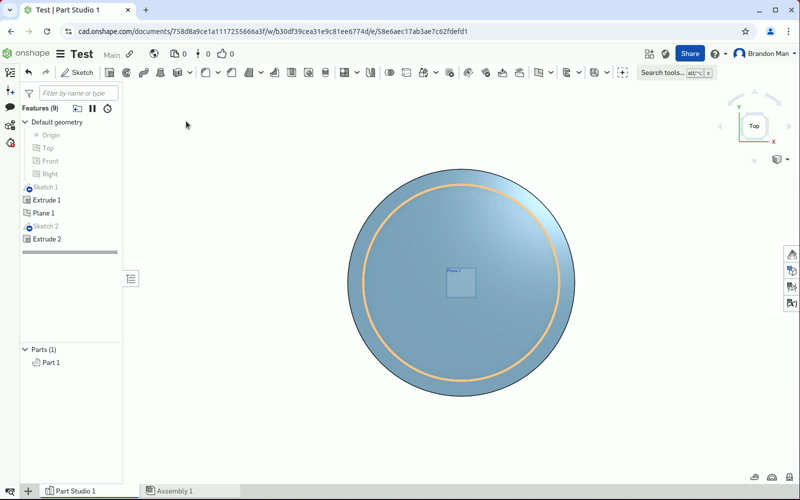
key(shift+h)
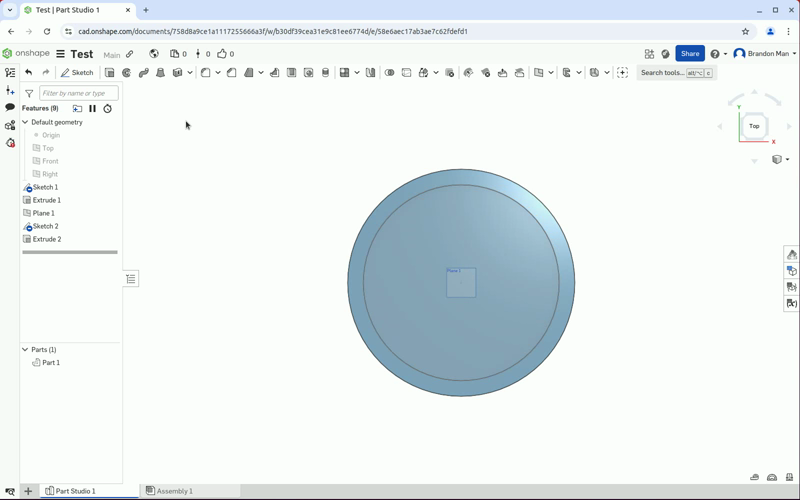
key(shift+7)
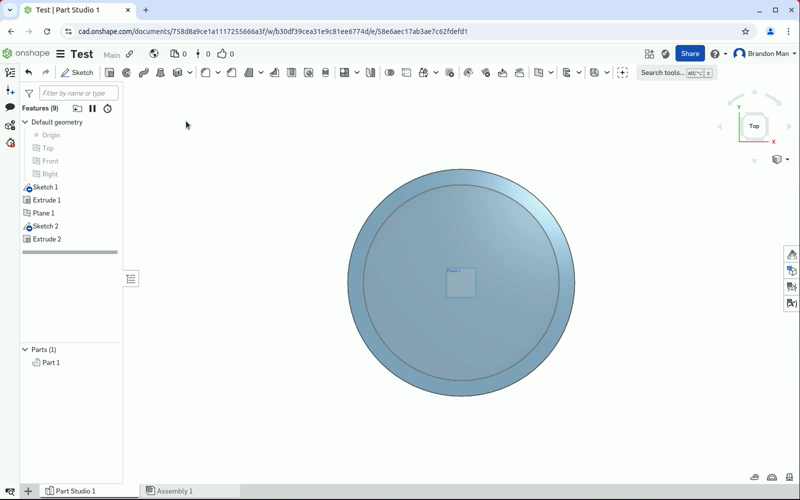
key(up, 3)
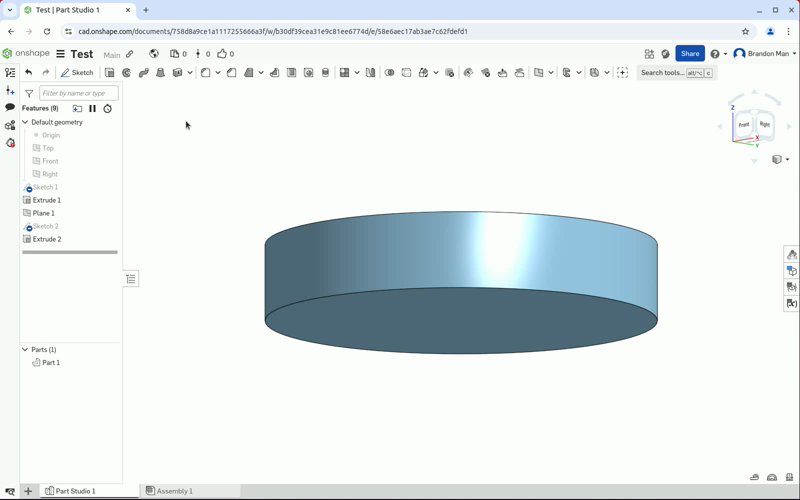
key(left, 3)
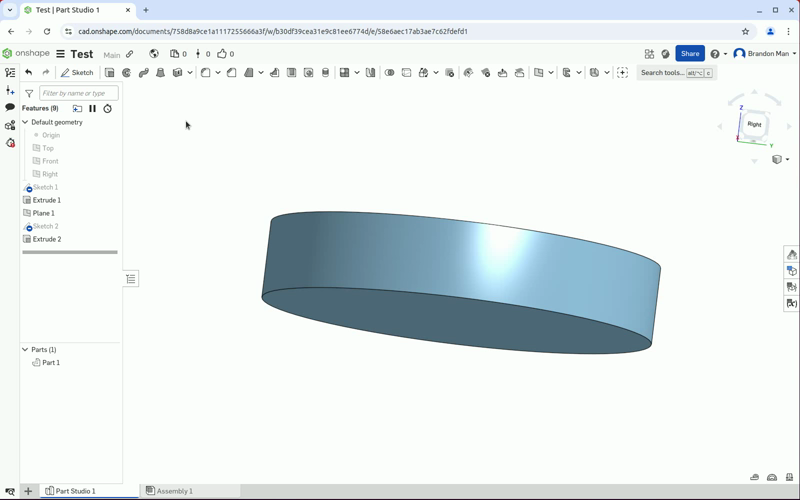
key(right, 3)
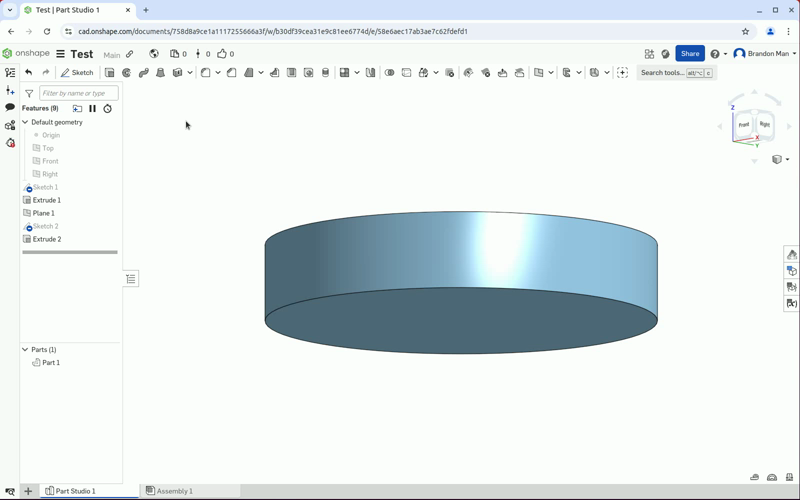
key(down, 3)
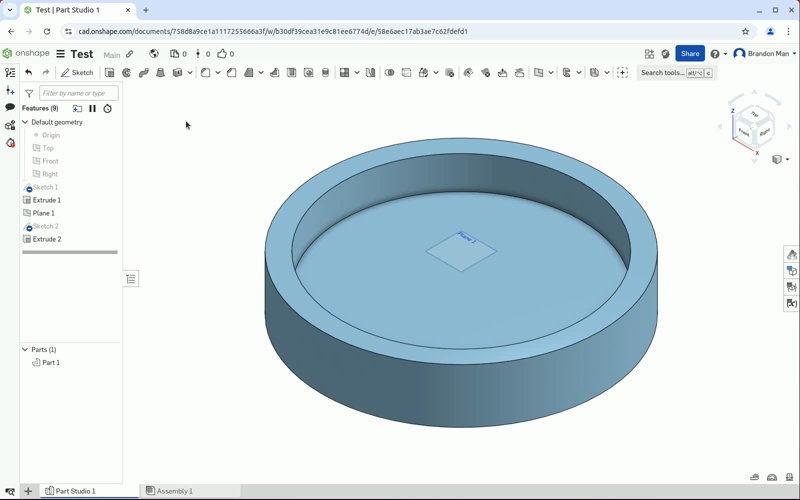
mouse_move(73, 189)
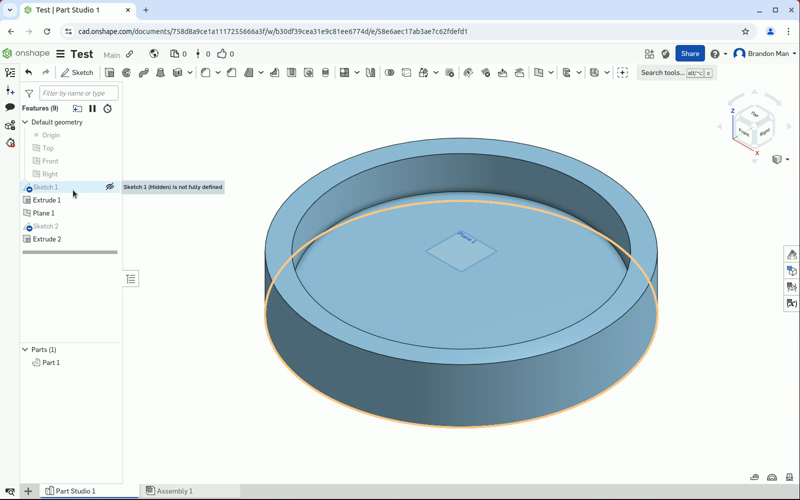
click(73, 189)